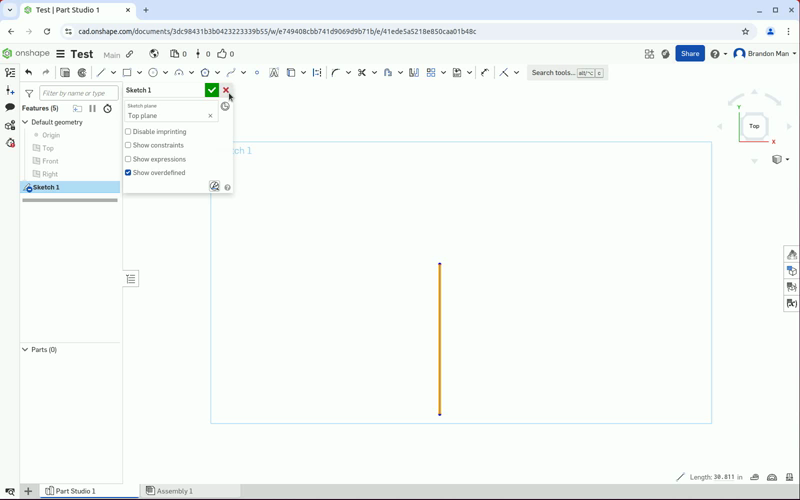
key(shift+h)
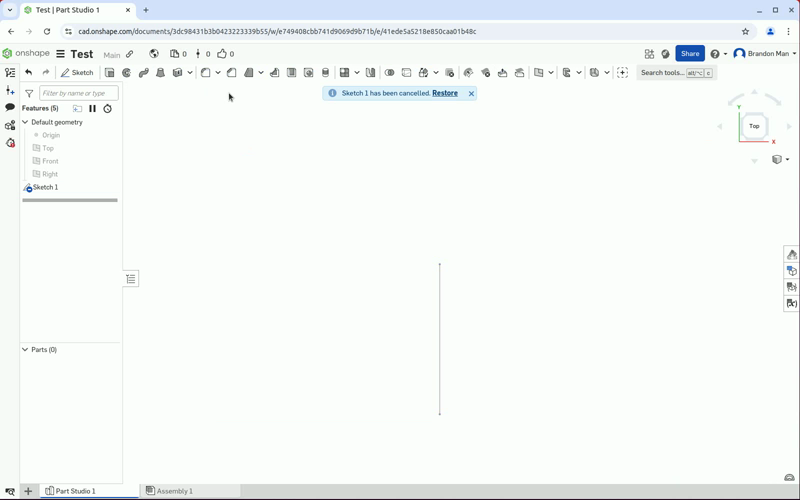
key(shift+s)
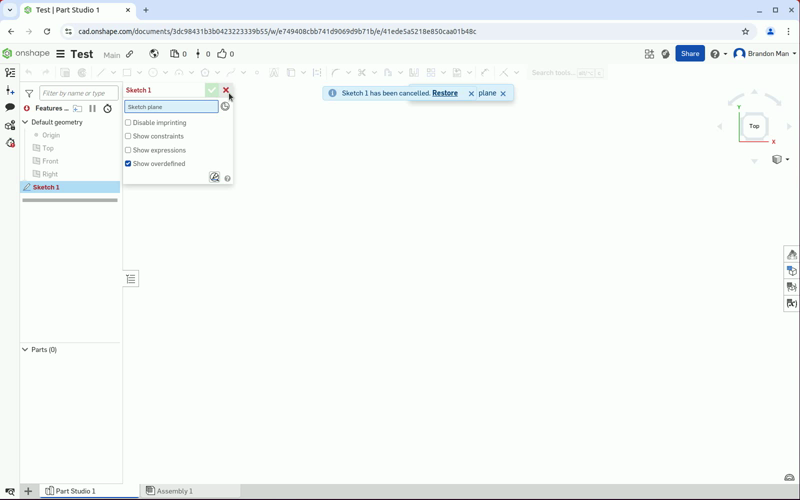
mouse_move(73, 150)
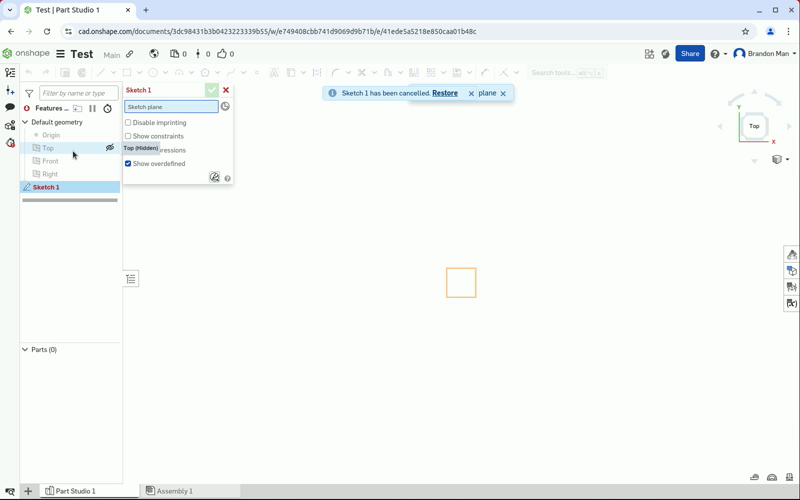
click(73, 150)
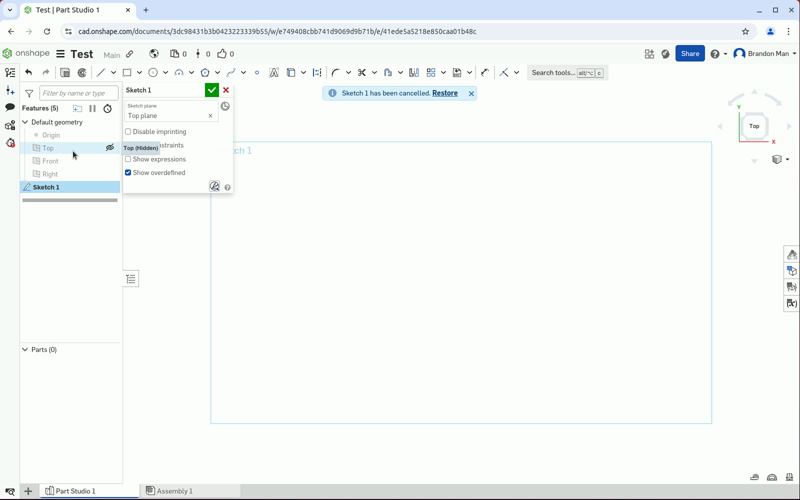
mouse_move(73, 352)
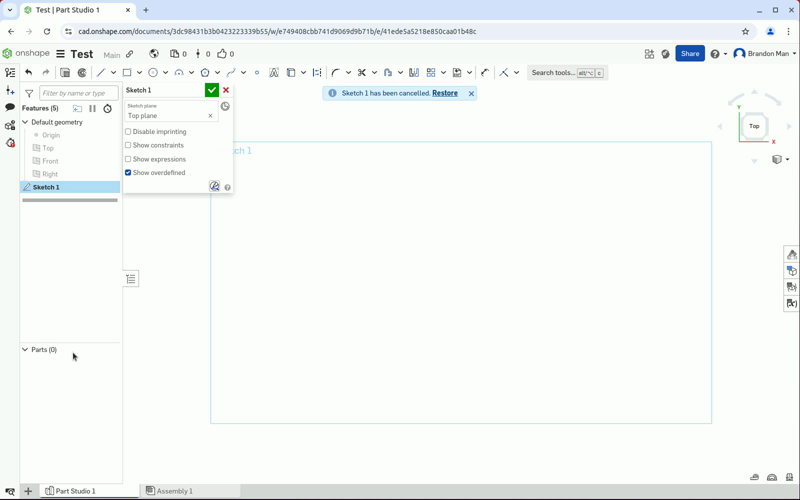
key(y)
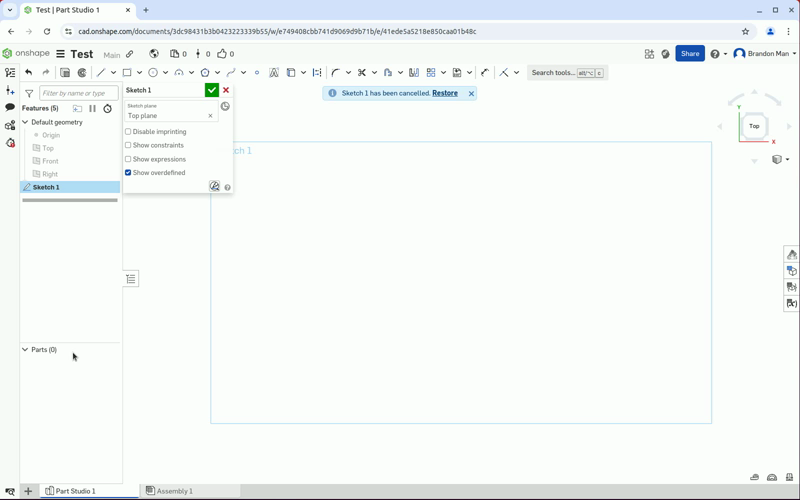
key(c)
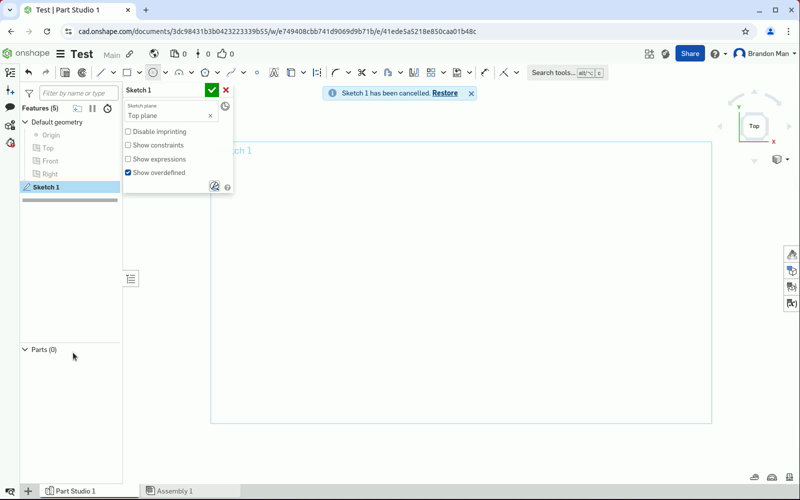
key_down(shift)
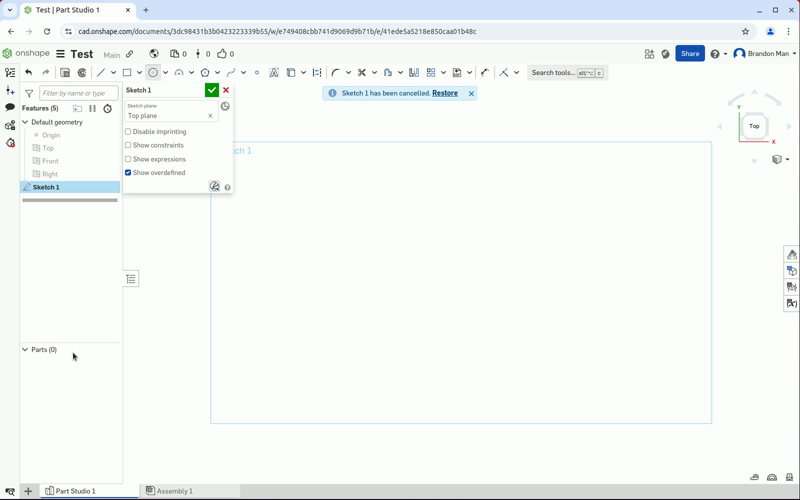
mouse_move(460, 227)
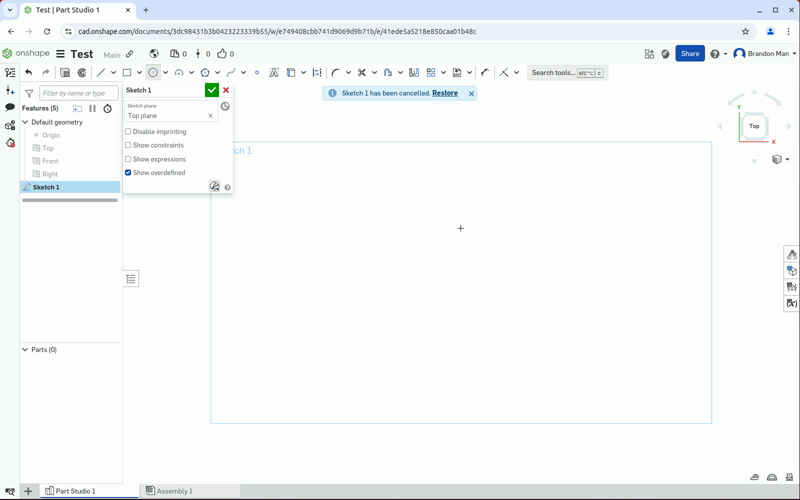
click(460, 227)
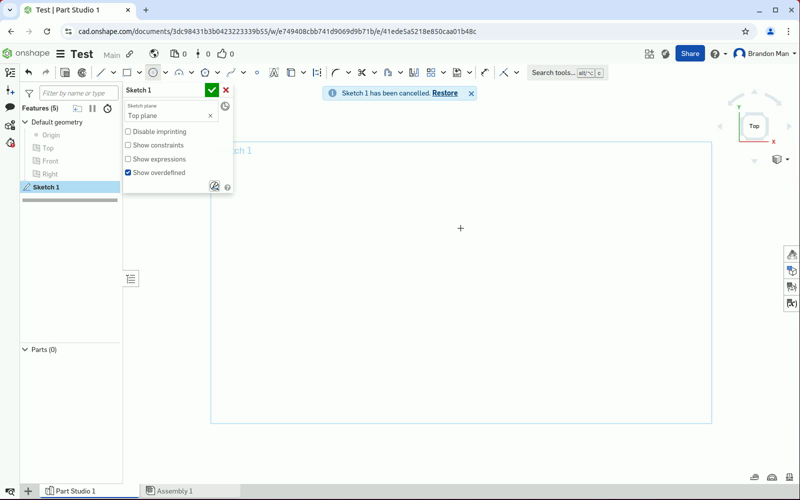
key_up(shift)
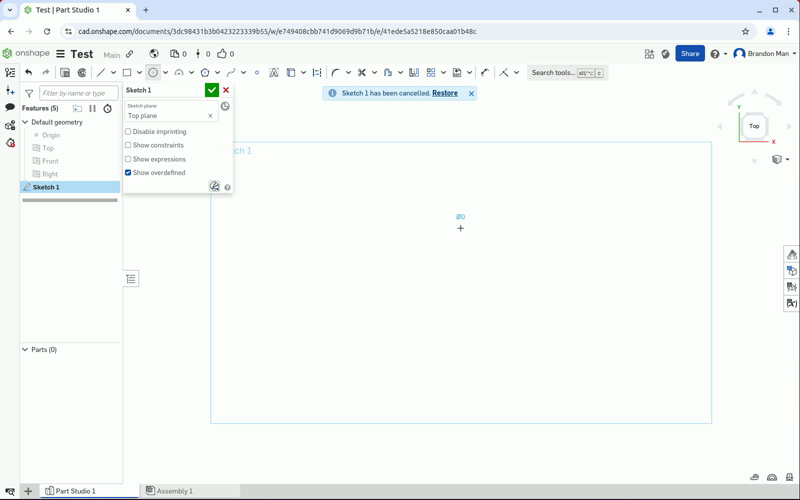
mouse_move(506, 227)
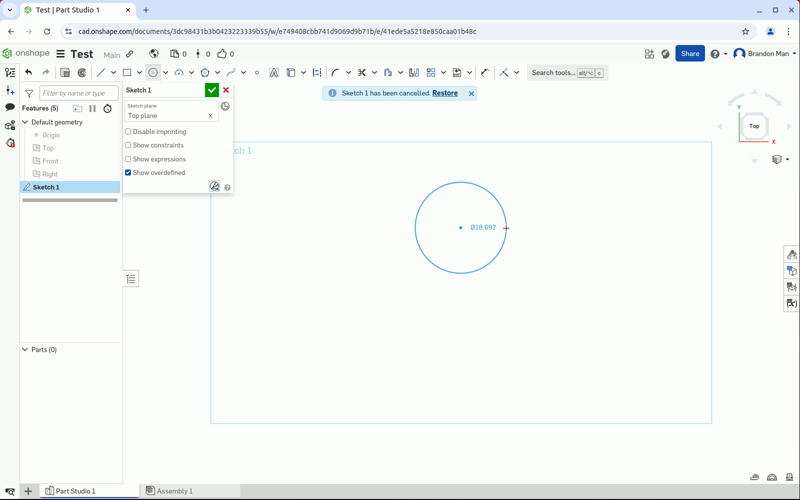
click(506, 227)
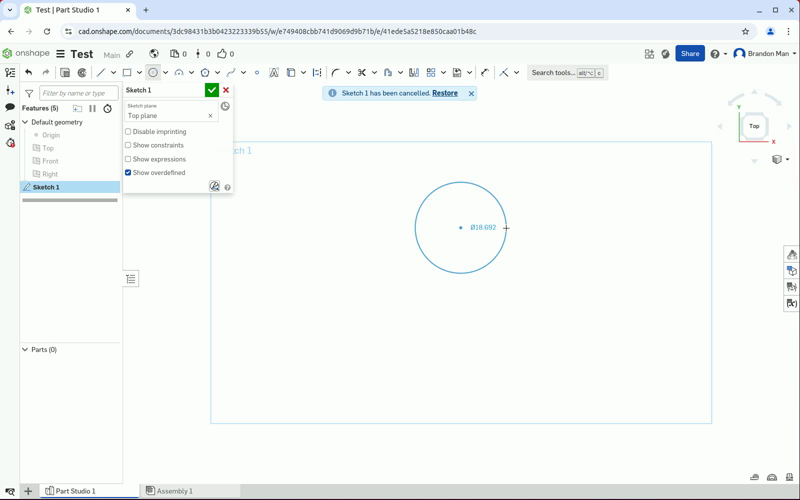
key(esc)
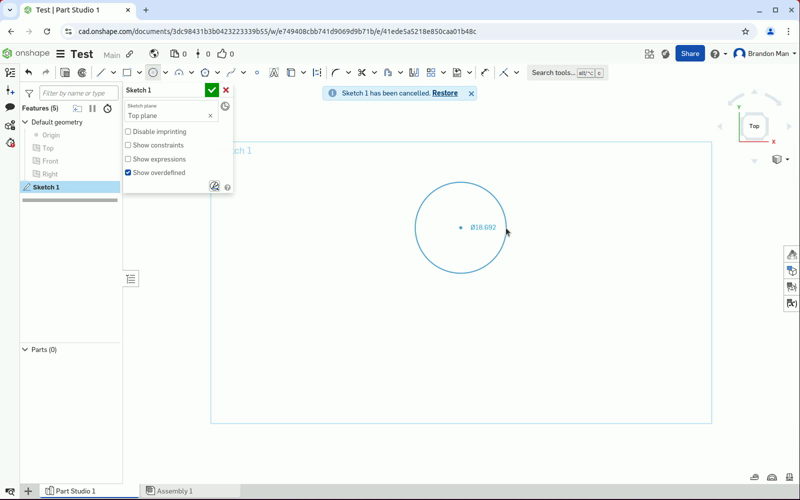
mouse_move(478, 220)
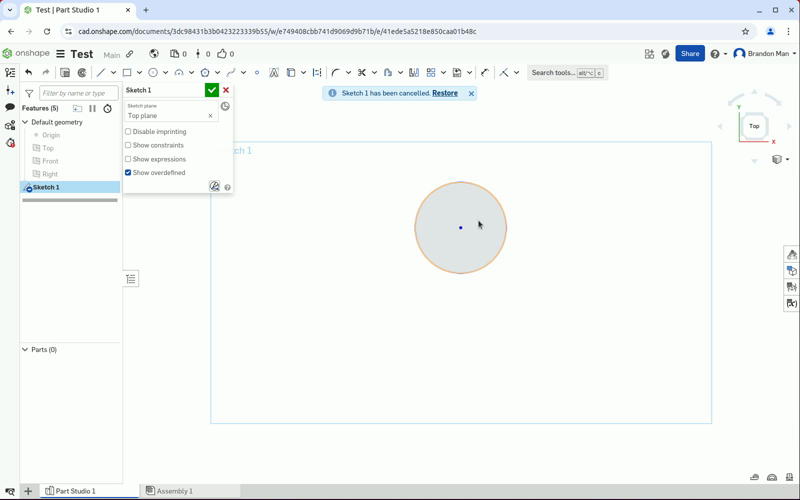
click(478, 220)
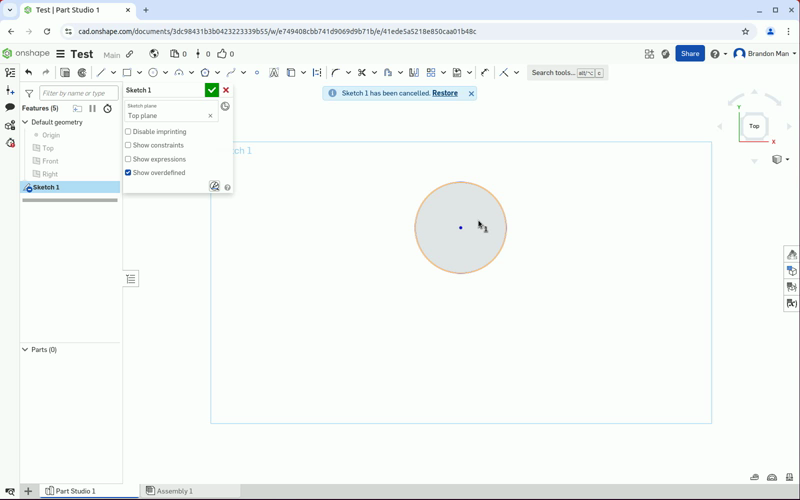
mouse_move(73, 352)
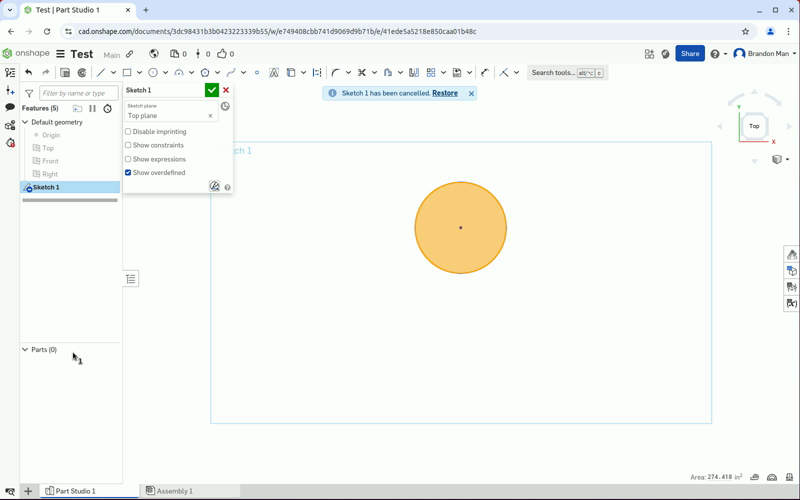
key(shift+y)
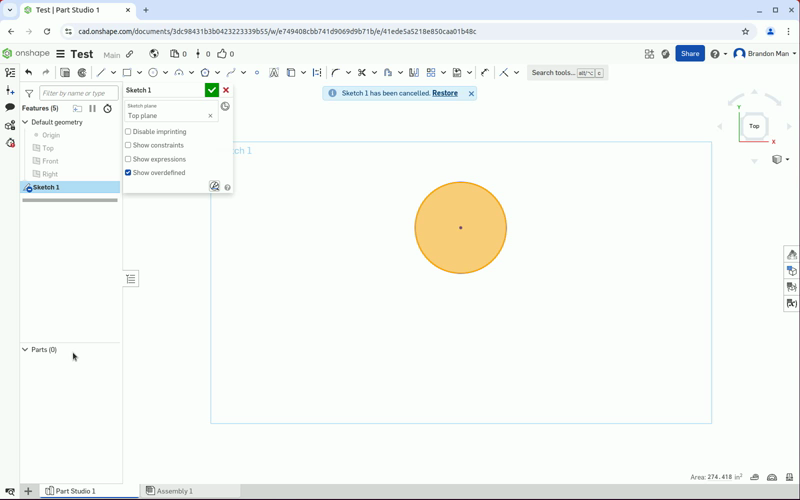
key(shift+e)
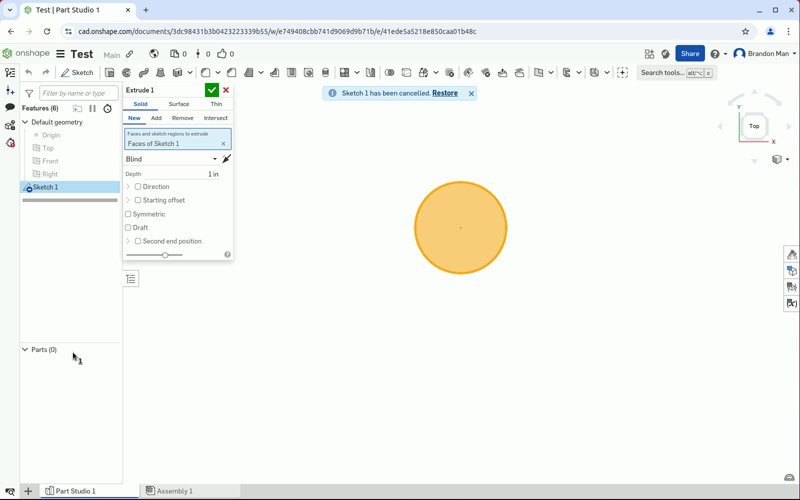
mouse_move(143, 106)
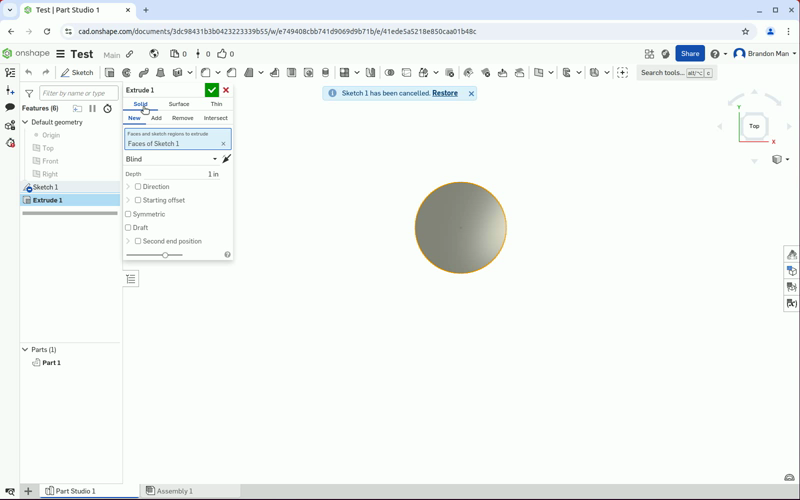
click(143, 106)
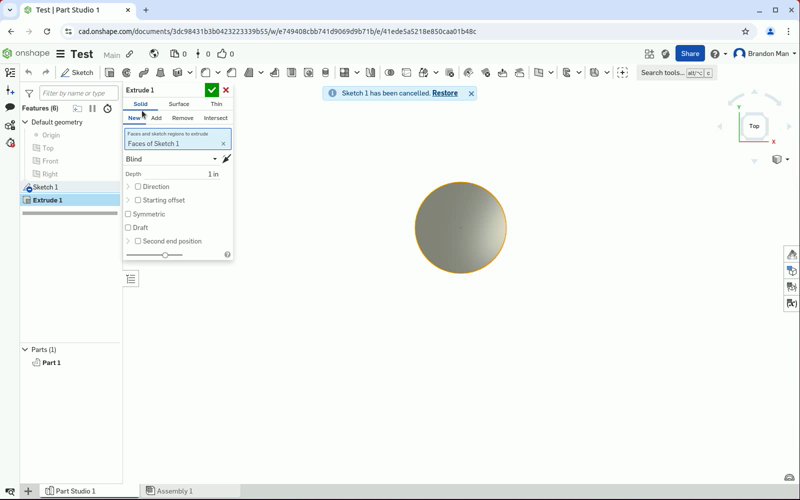
mouse_move(137, 120)
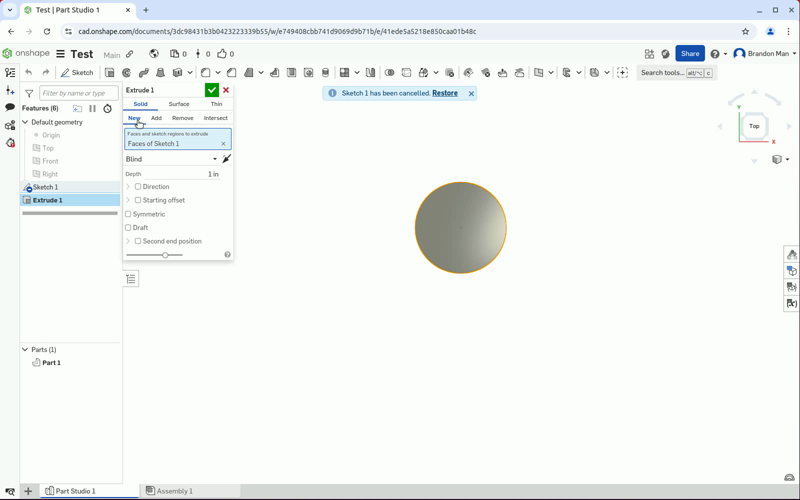
click(137, 120)
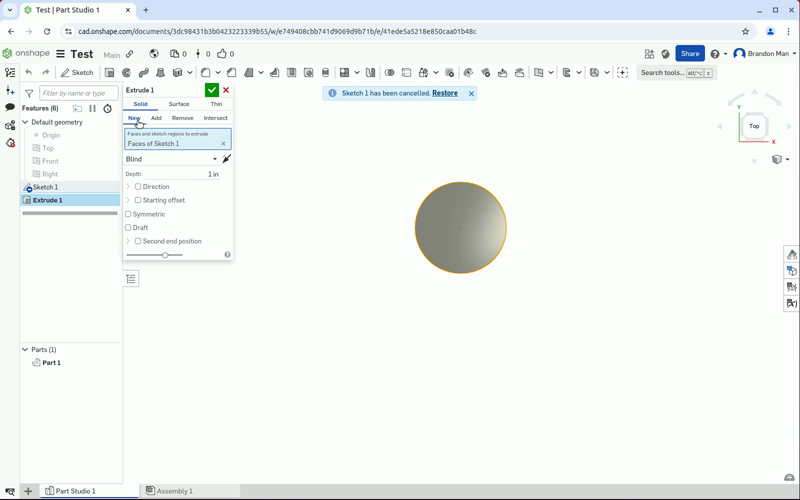
key(tab, 4)
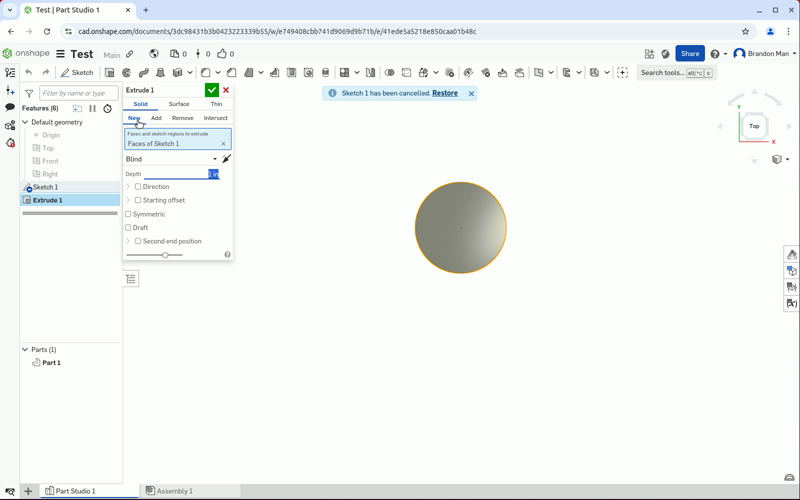
text(11.073)
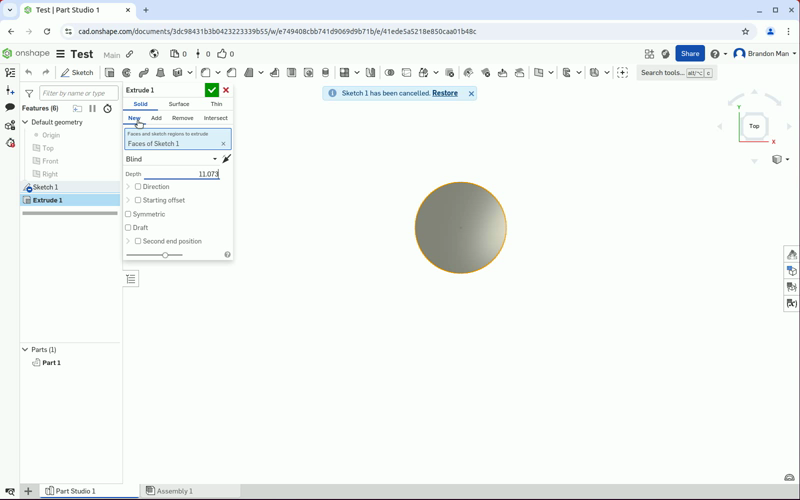
key(enter)
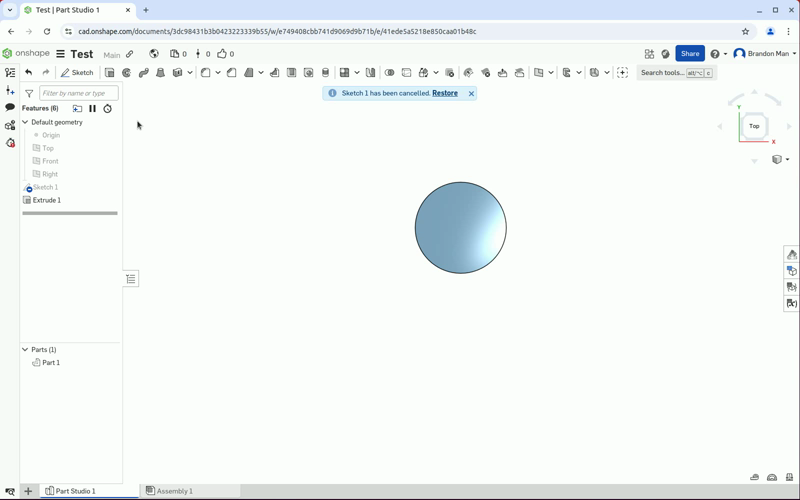
key(shift+h)
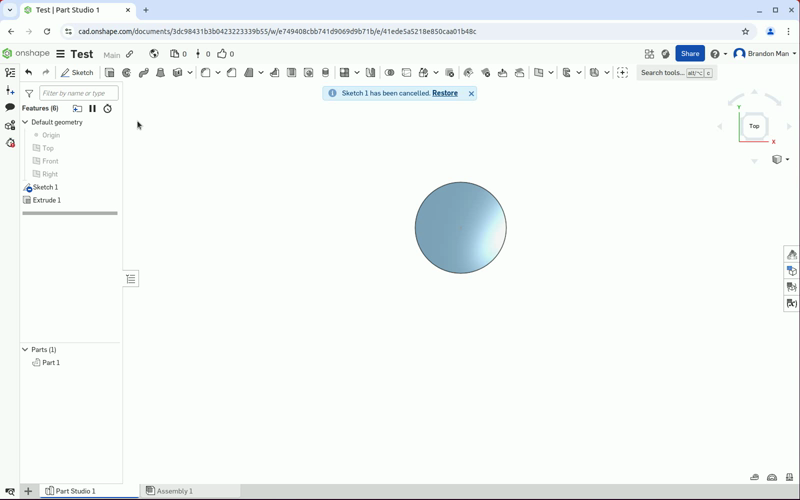
key(shift+h)
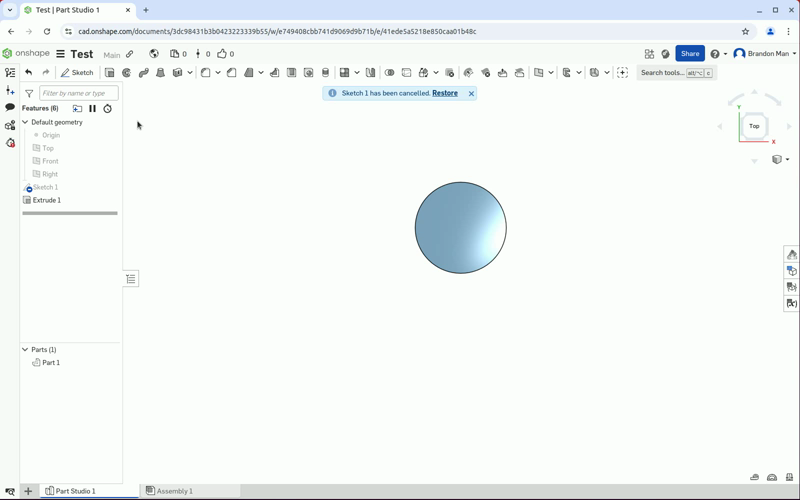
mouse_move(73, 189)
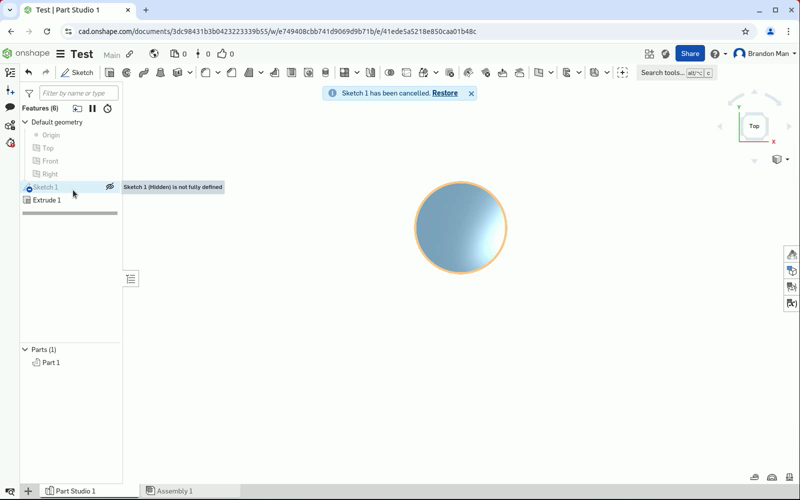
click(73, 189)
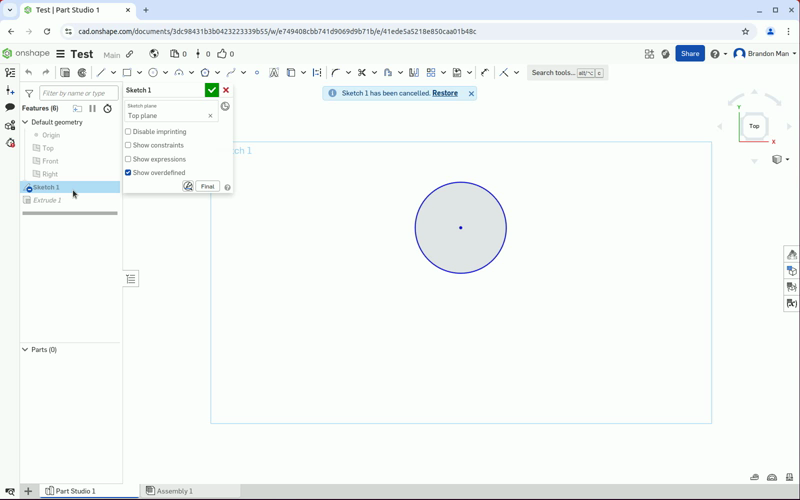
mouse_move(229, 92)
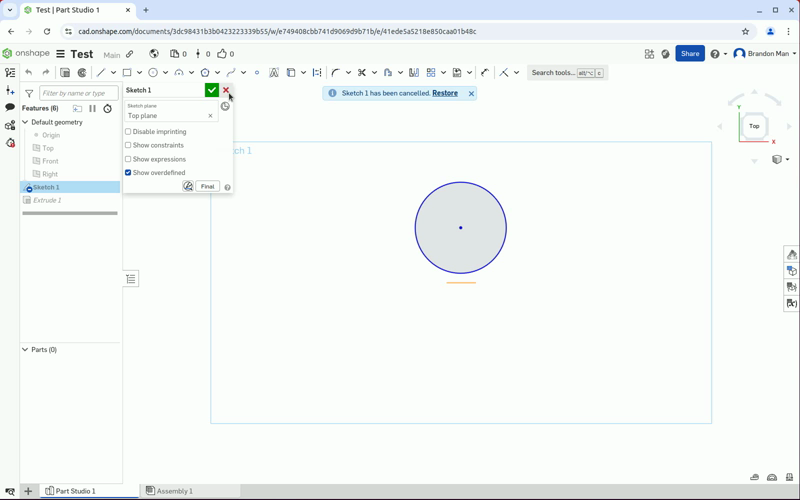
click(229, 92)
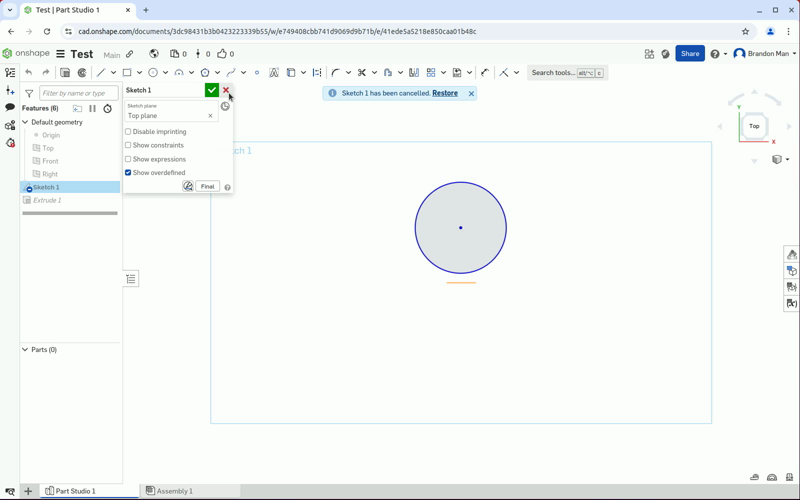
key(shift+s)
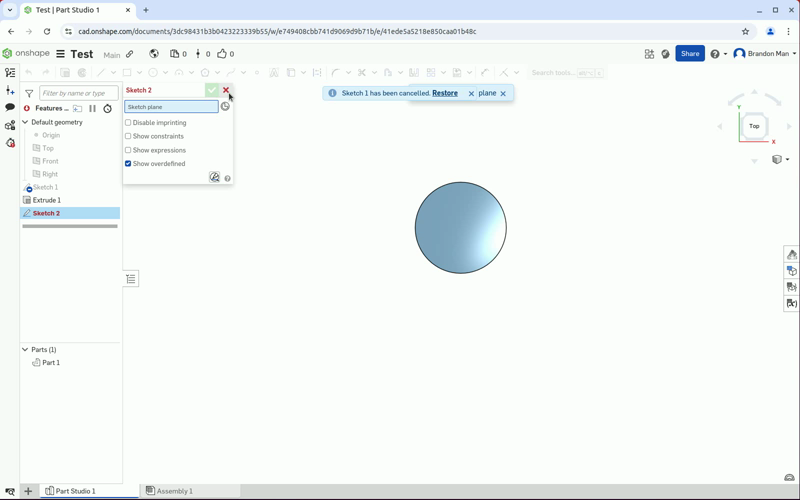
mouse_move(73, 150)
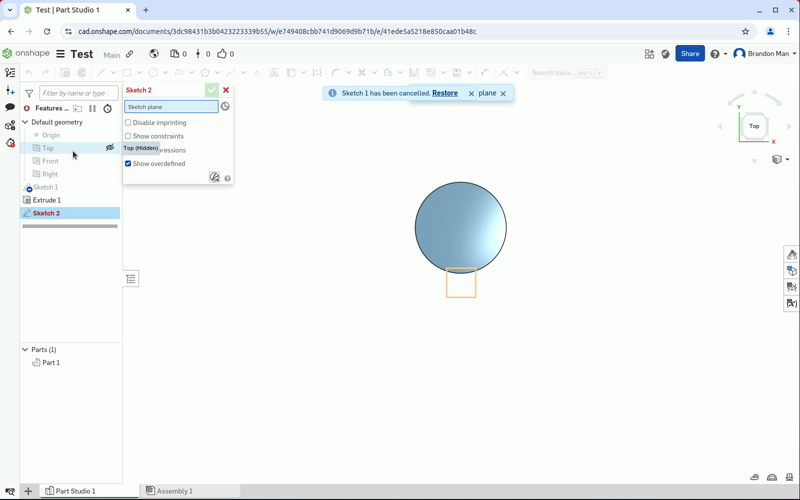
click(73, 150)
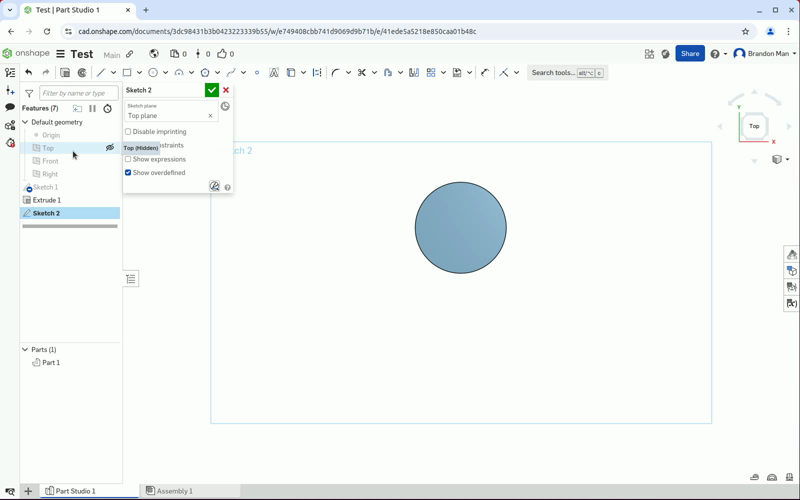
mouse_move(73, 352)
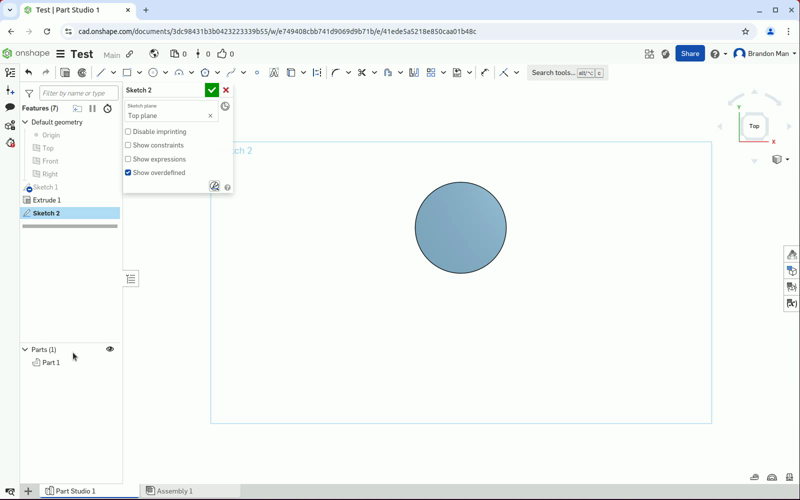
key(y)
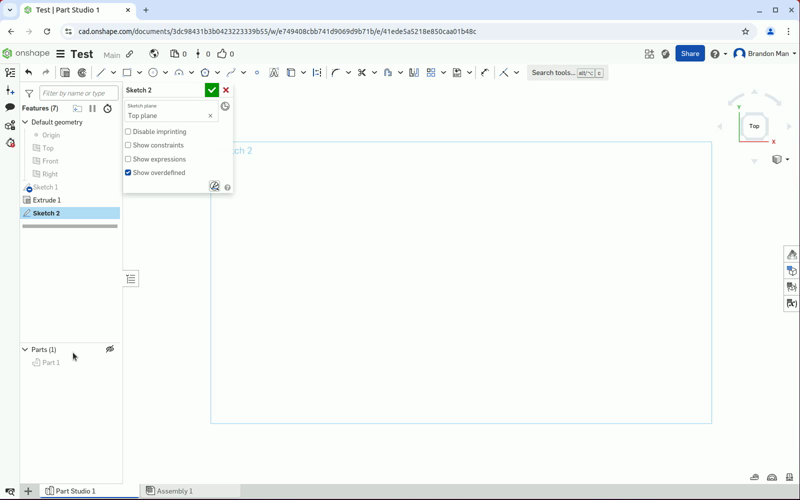
key(c)
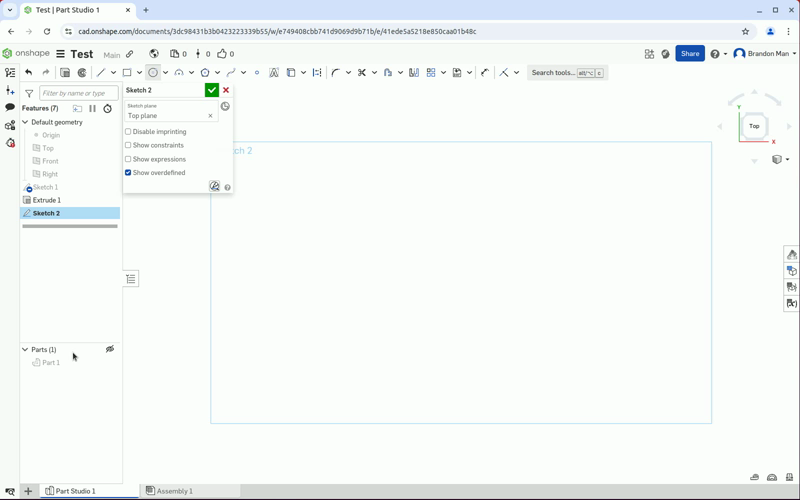
key_down(shift)
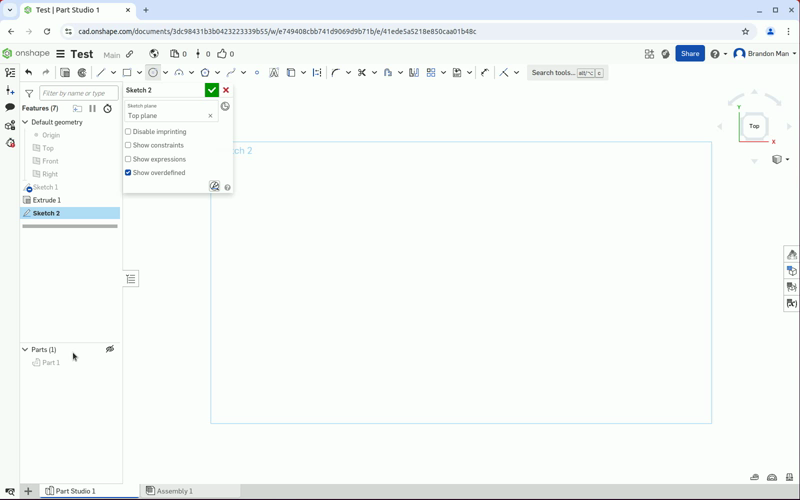
mouse_move(461, 227)
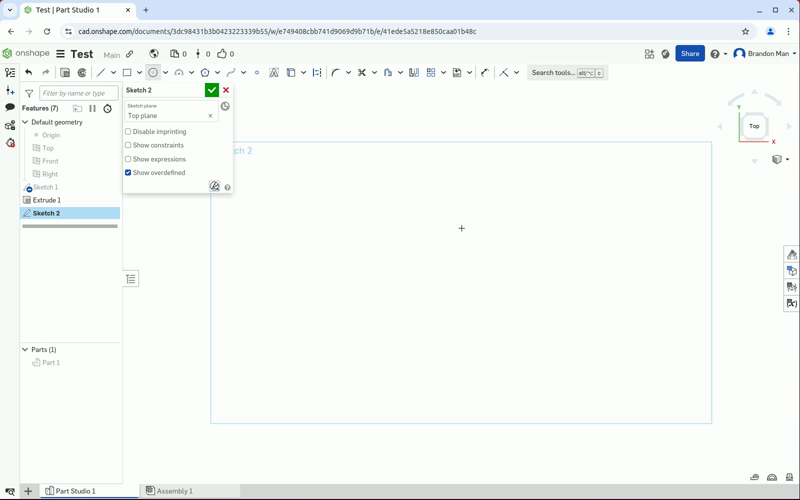
click(461, 227)
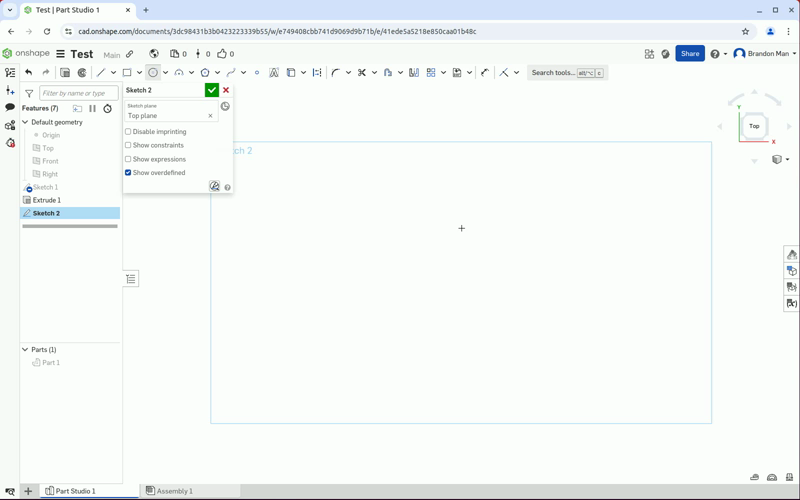
key_up(shift)
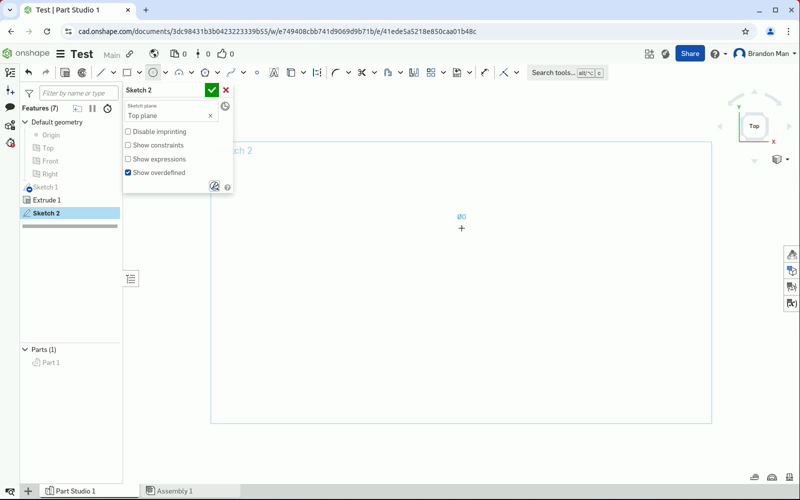
mouse_move(520, 227)
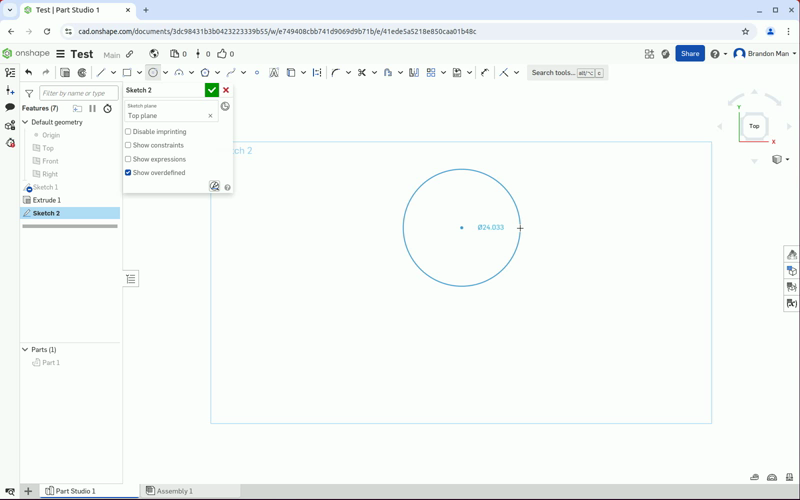
click(520, 227)
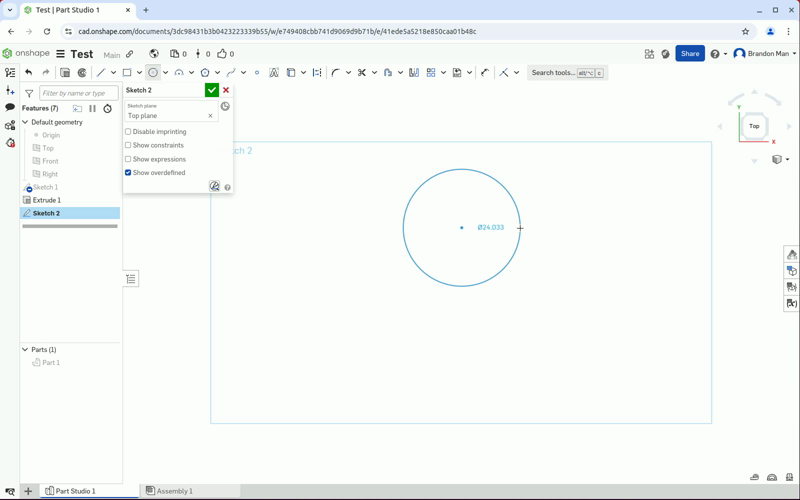
key(esc)
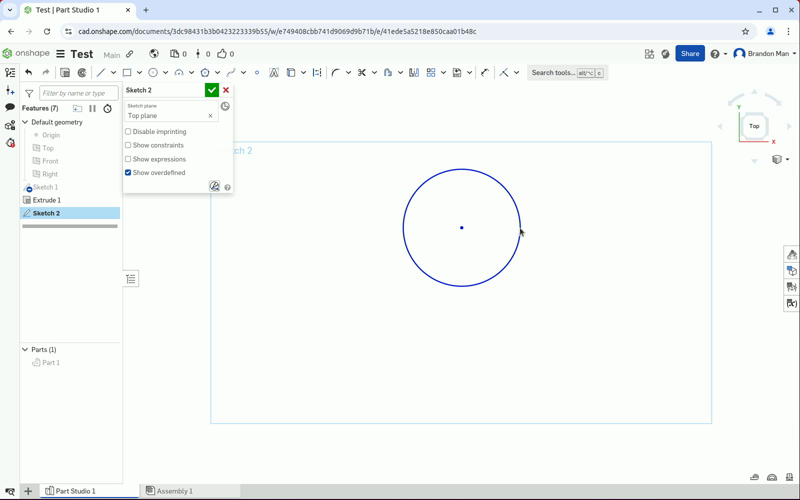
key(c)
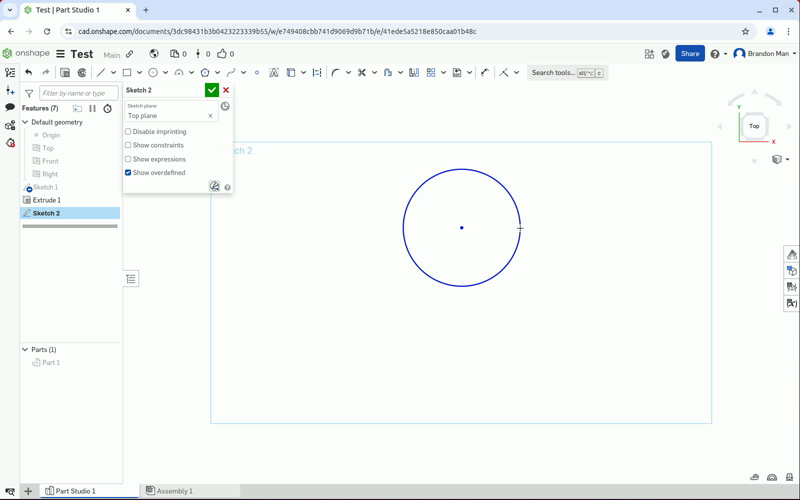
key_down(shift)
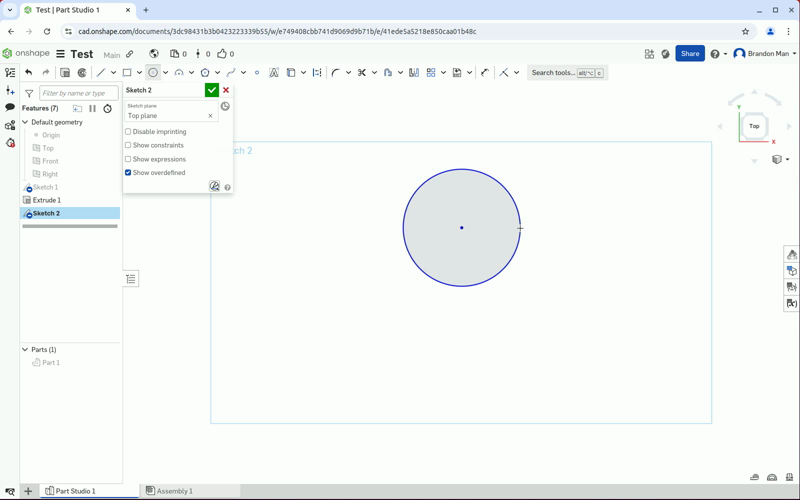
mouse_move(461, 227)
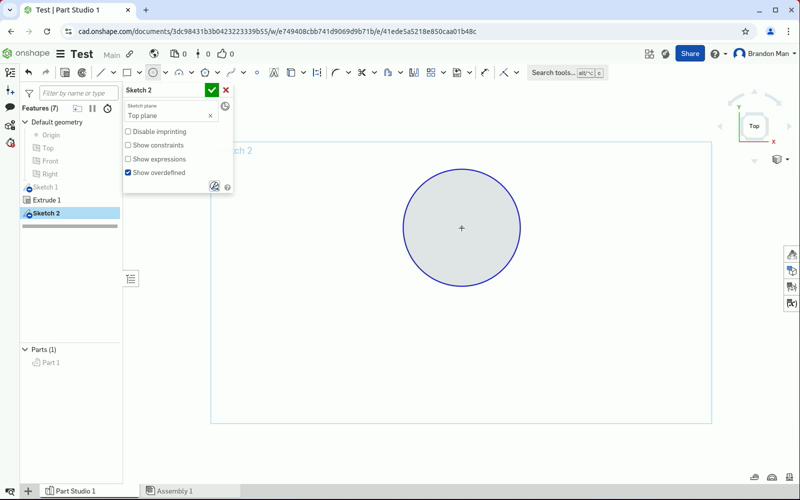
click(461, 227)
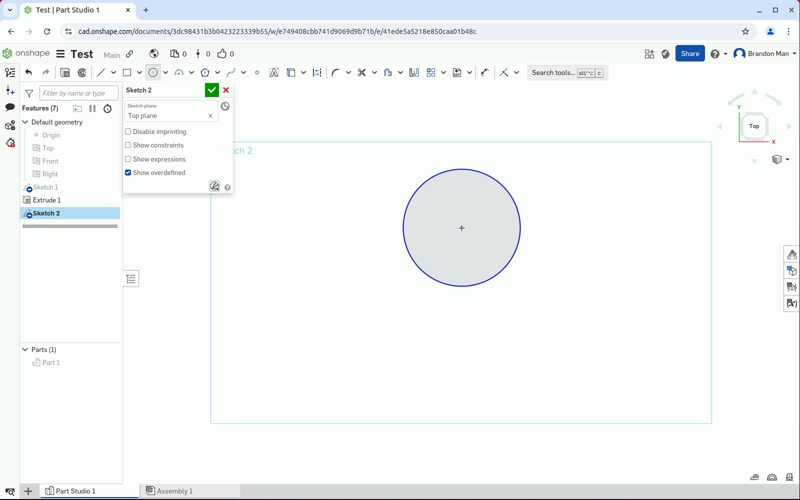
key_up(shift)
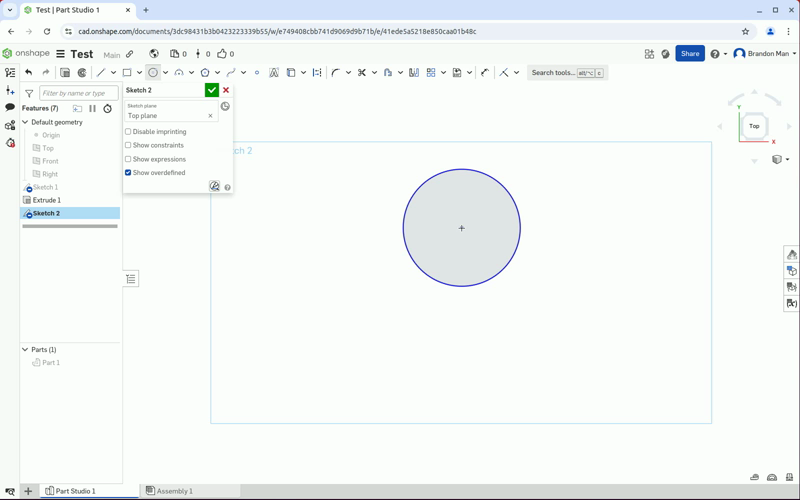
mouse_move(507, 227)
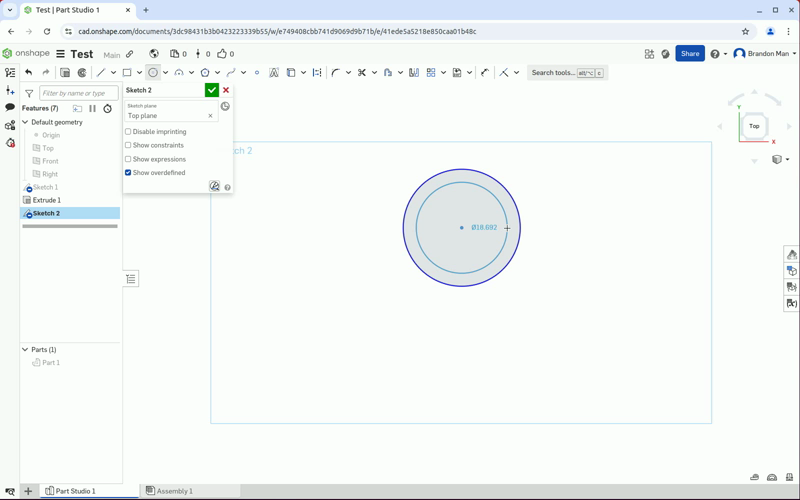
click(507, 227)
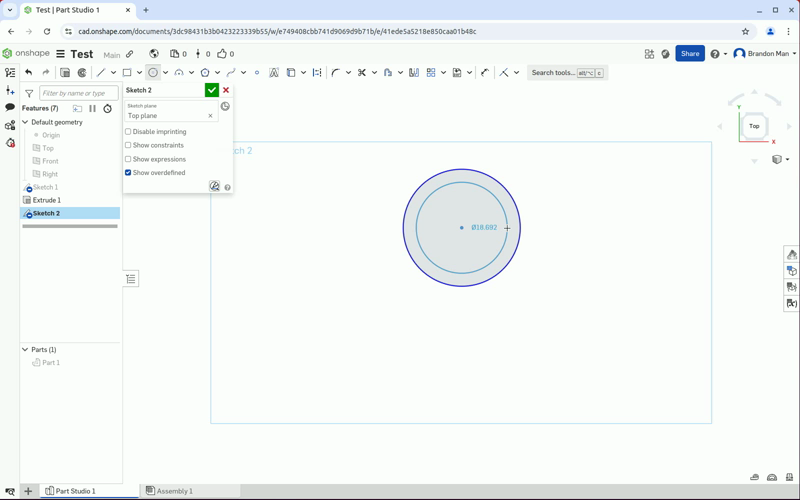
key(esc)
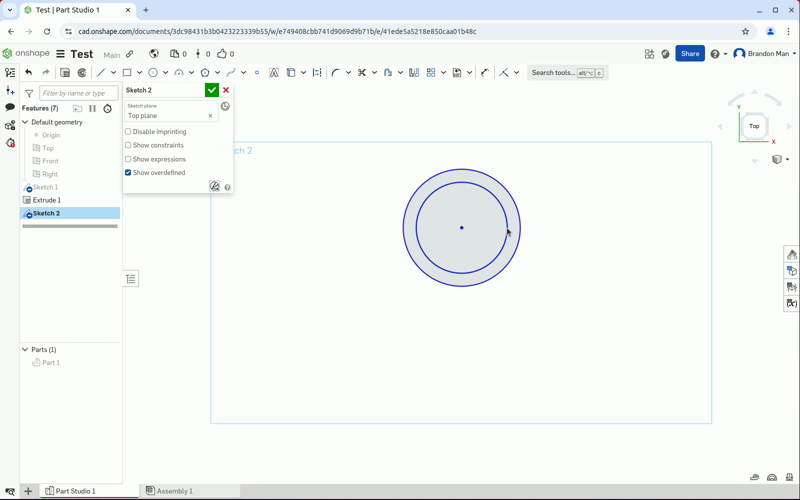
mouse_move(457, 280)
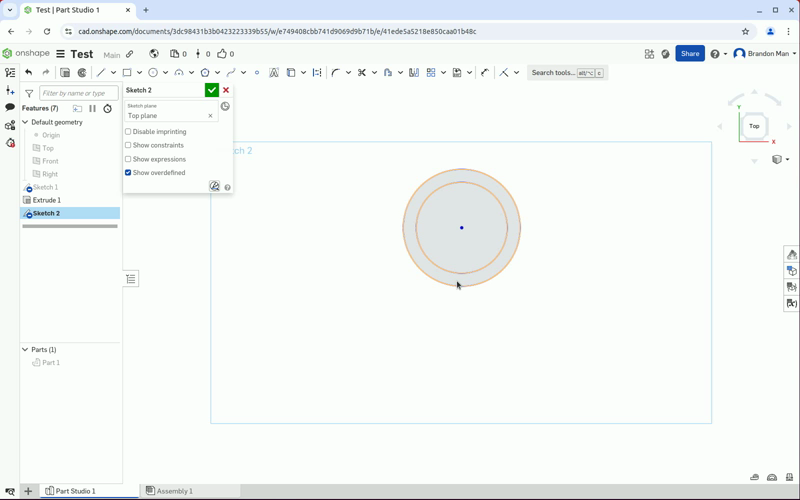
click(457, 280)
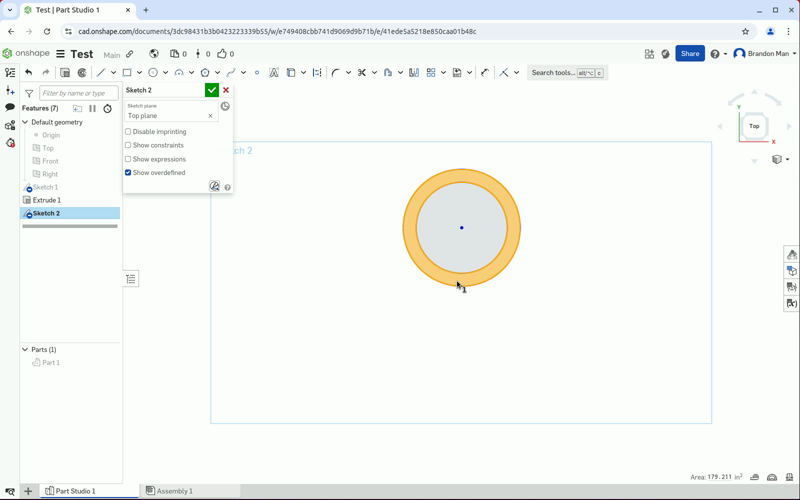
mouse_move(73, 352)
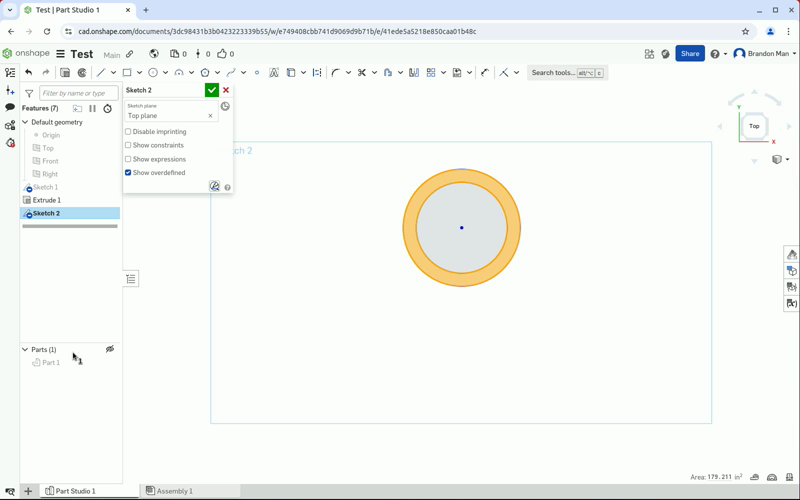
key(shift+y)
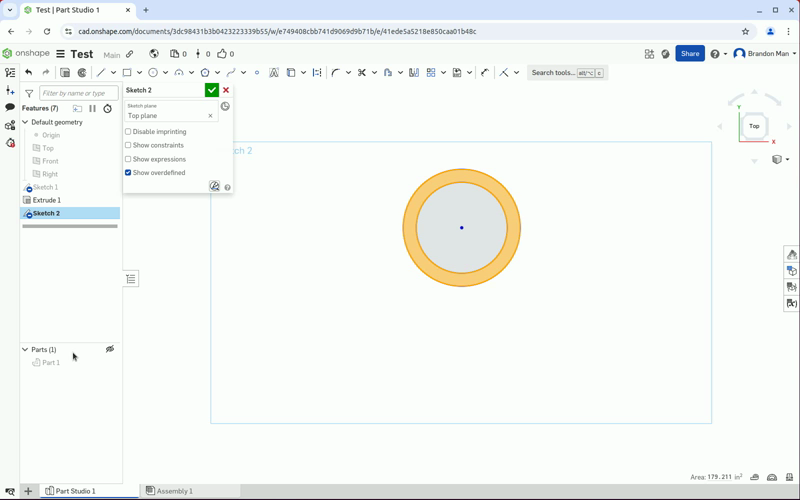
key(shift+e)
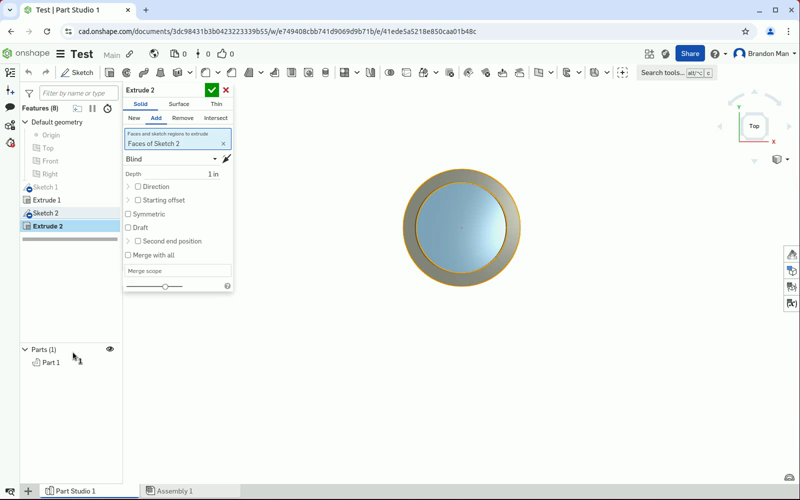
mouse_move(143, 106)
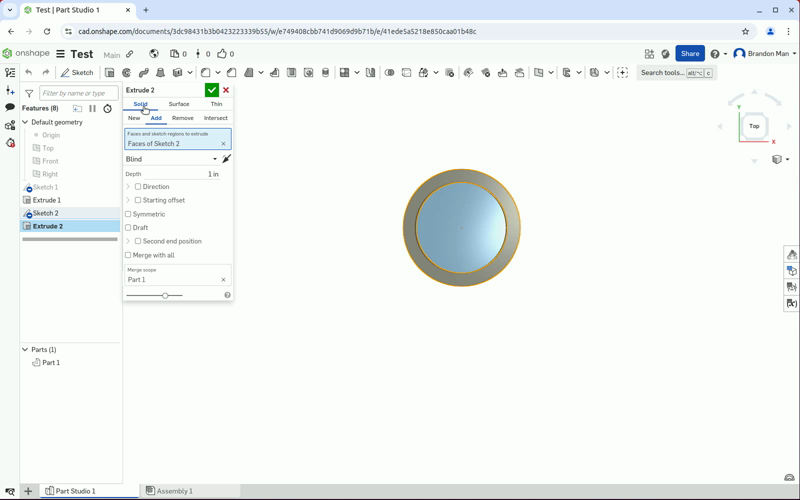
click(143, 106)
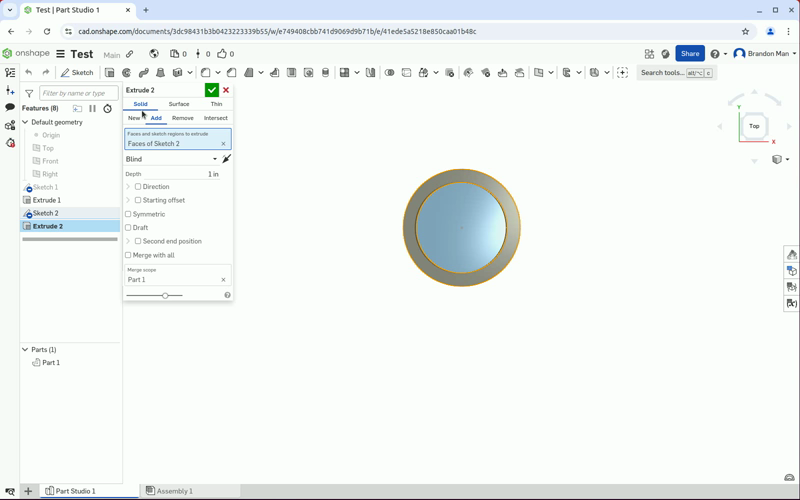
mouse_move(137, 120)
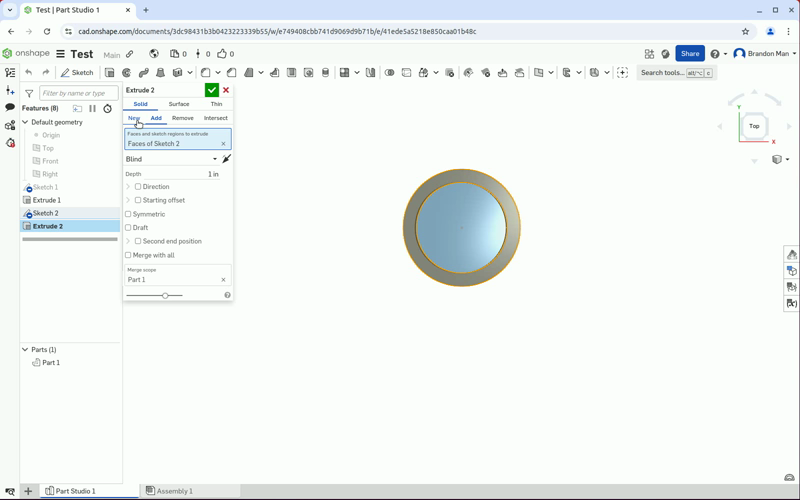
click(137, 120)
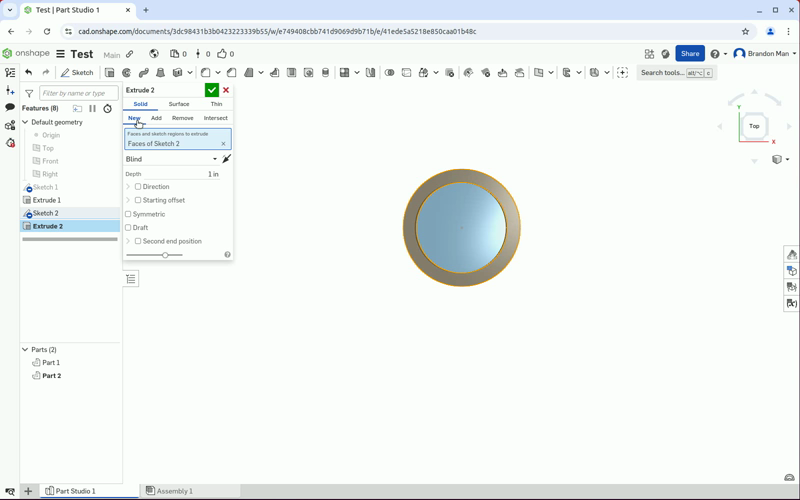
key(tab, 4)
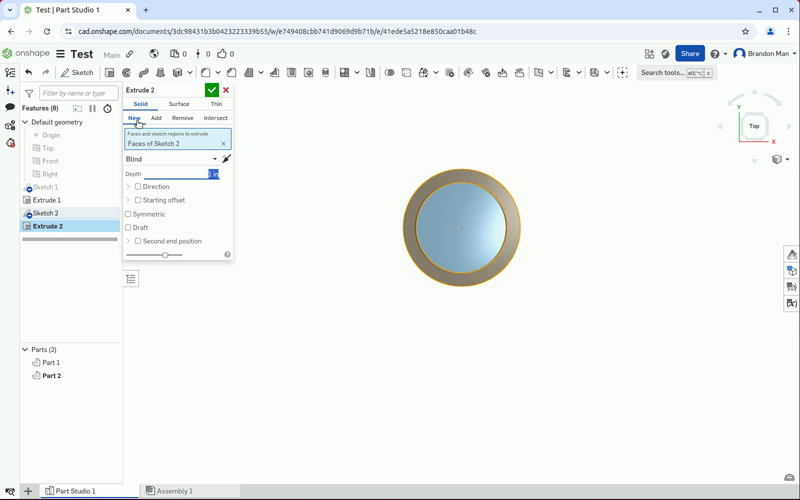
text(11.073)
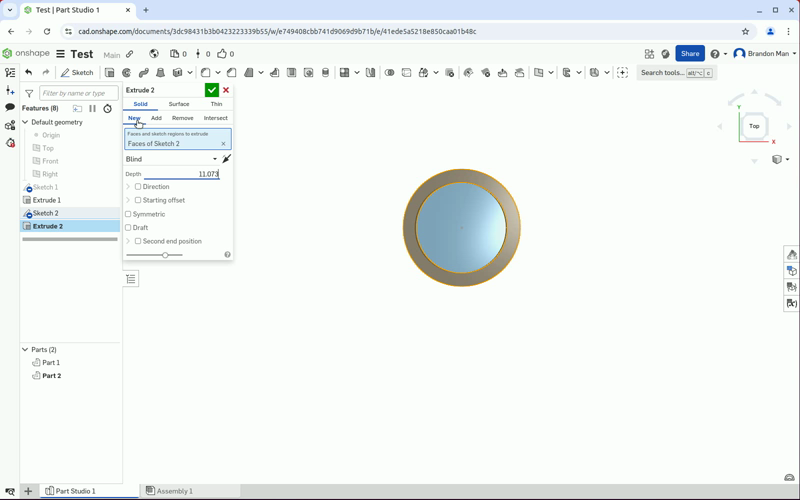
key(enter)
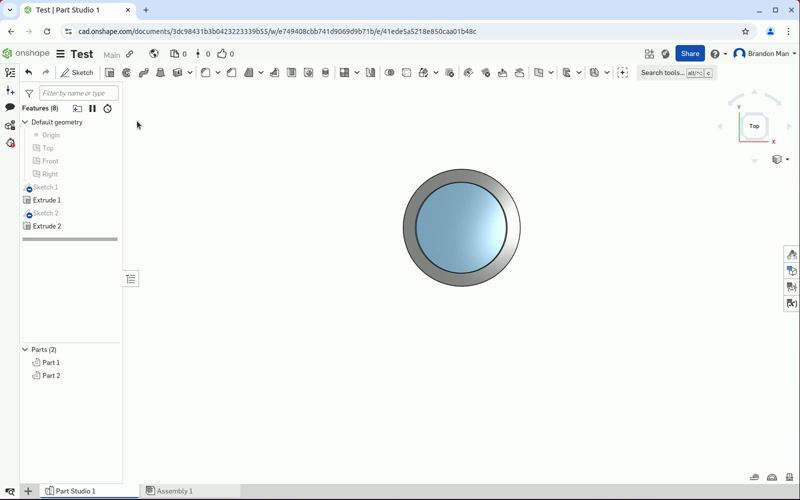
key(shift+h)
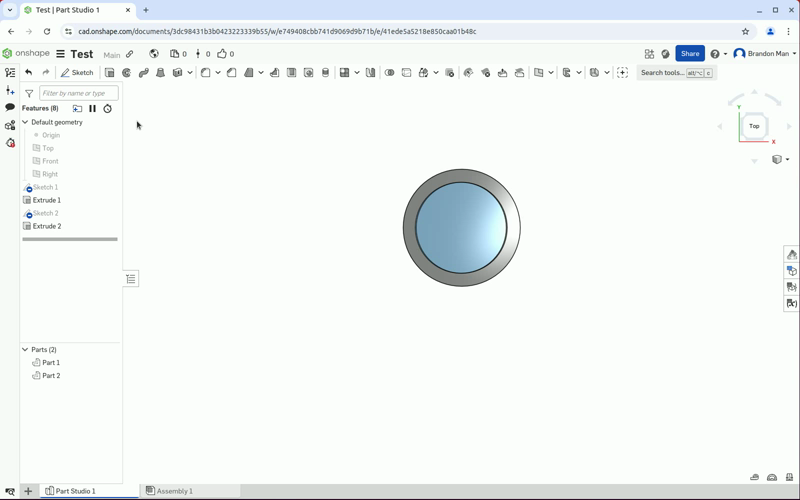
key(shift+h)
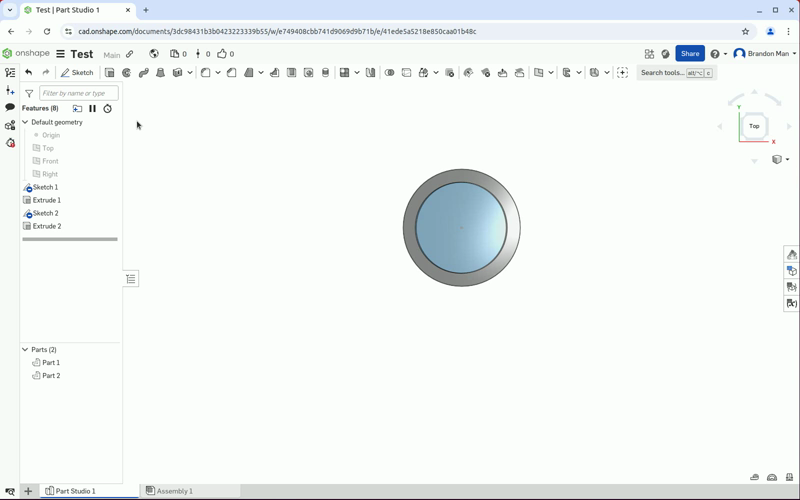
key(shift+7)
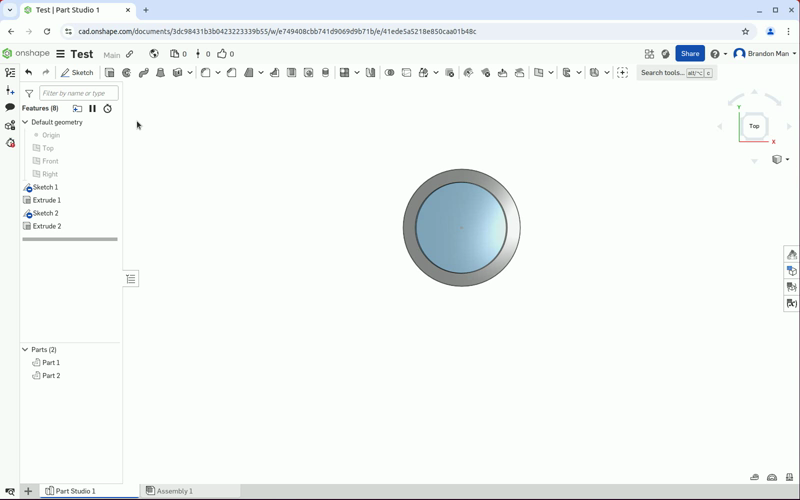
key(up, 3)
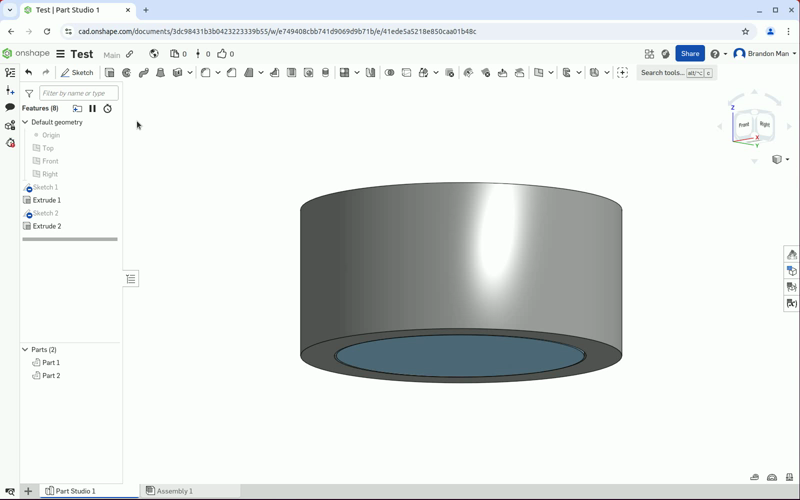
key(left, 3)
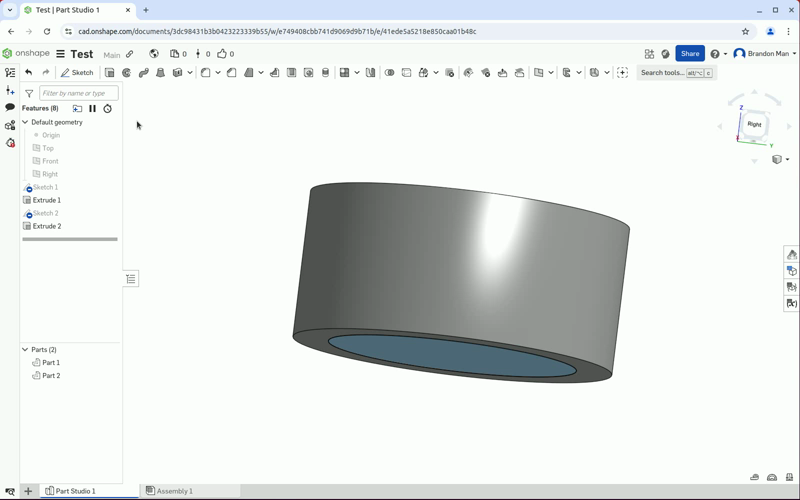
key(right, 3)
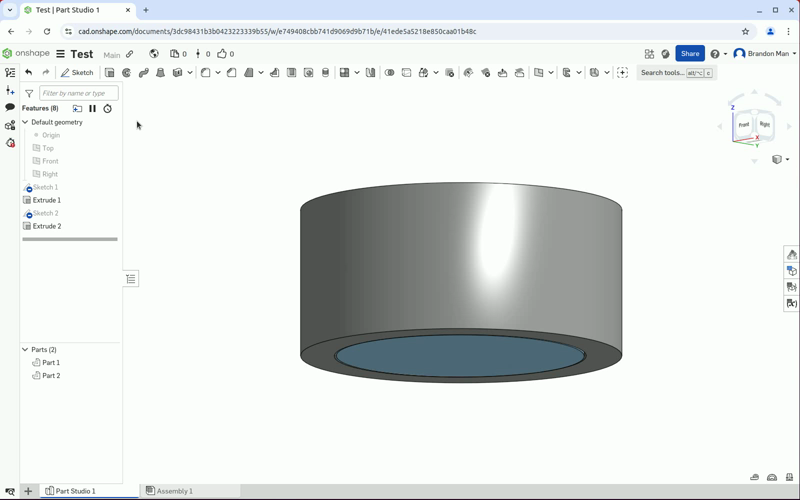
key(down, 3)
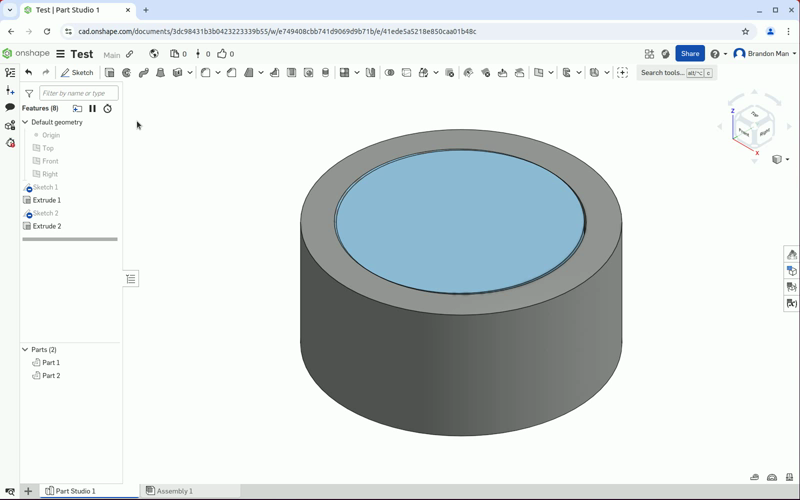
mouse_move(73, 189)
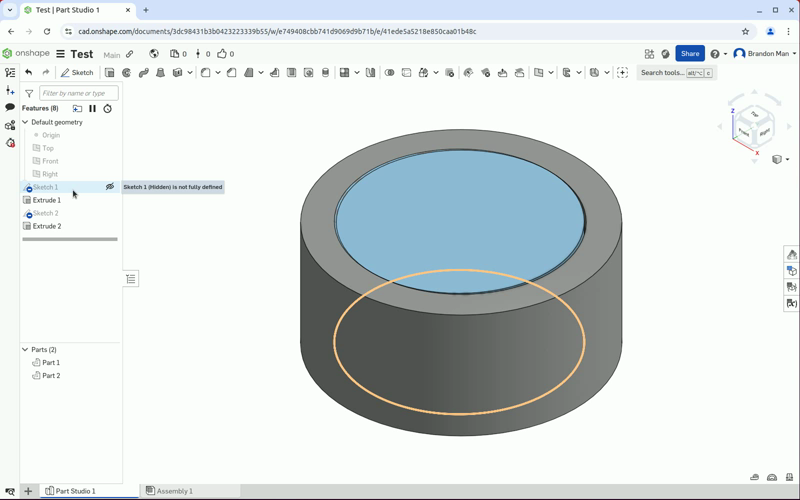
click(73, 189)